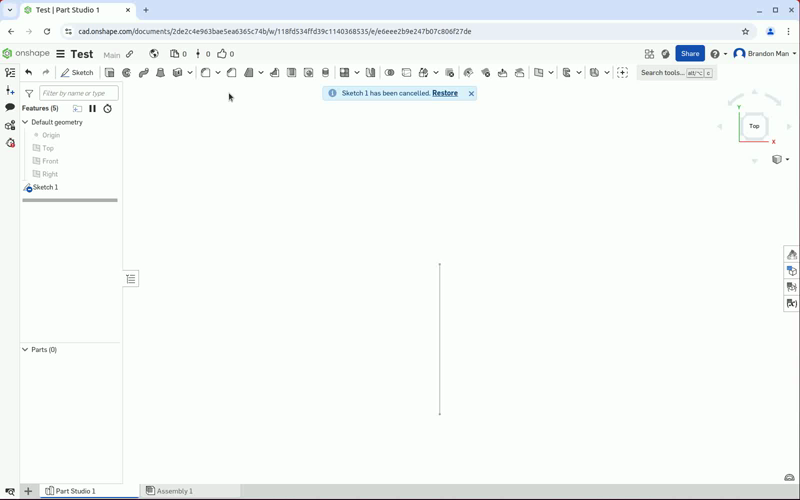
key(shift+h)
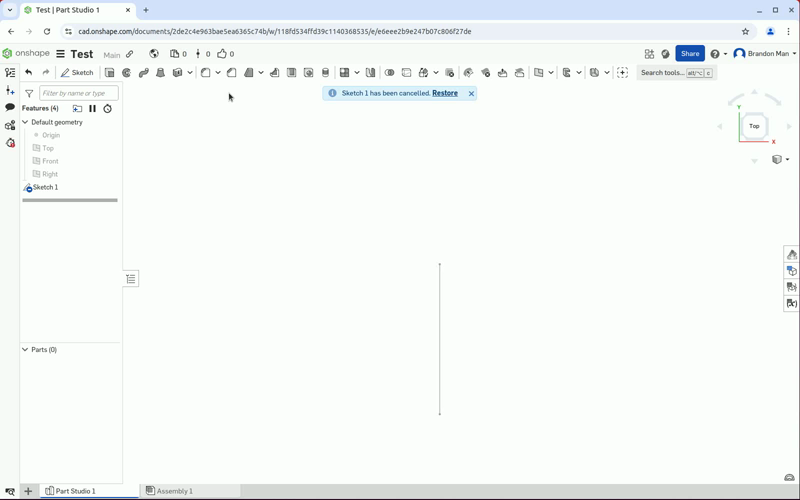
key(shift+s)
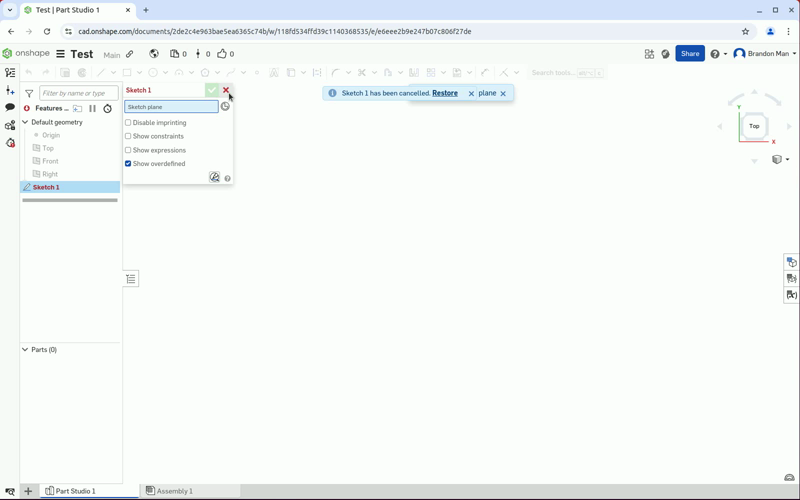
mouse_move(73, 150)
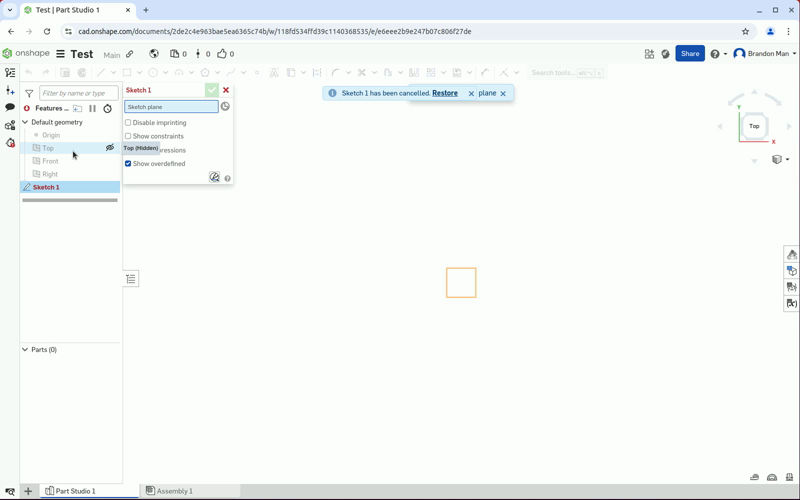
click(73, 150)
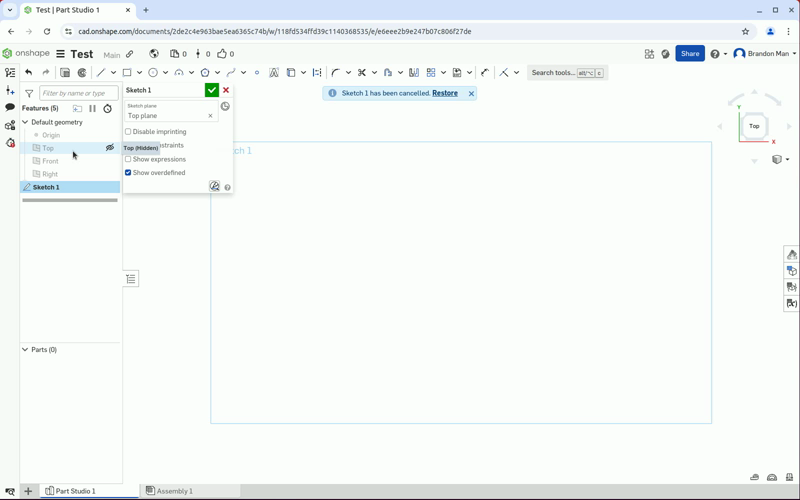
mouse_move(73, 352)
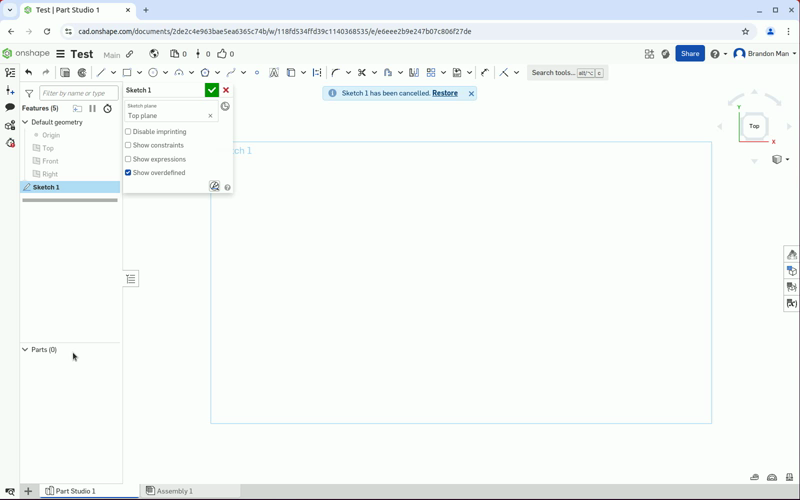
key(y)
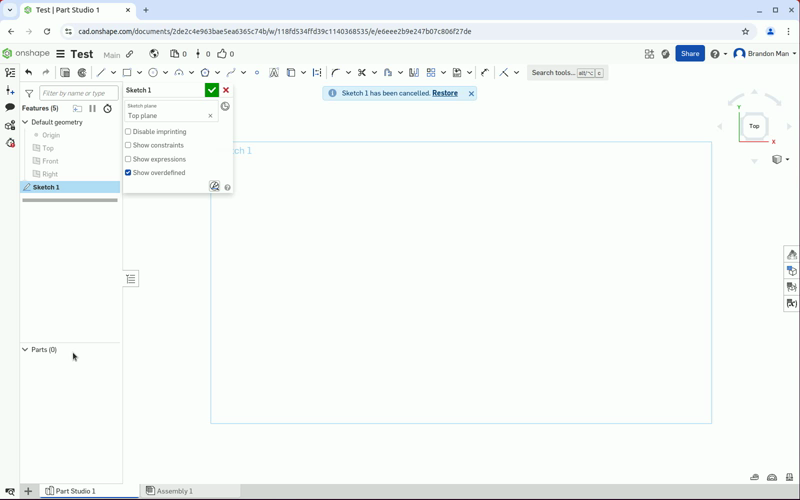
key(c)
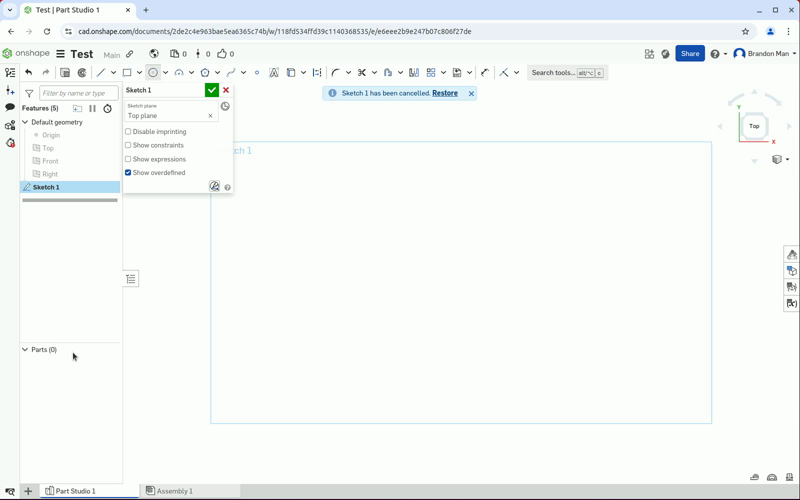
key_down(shift)
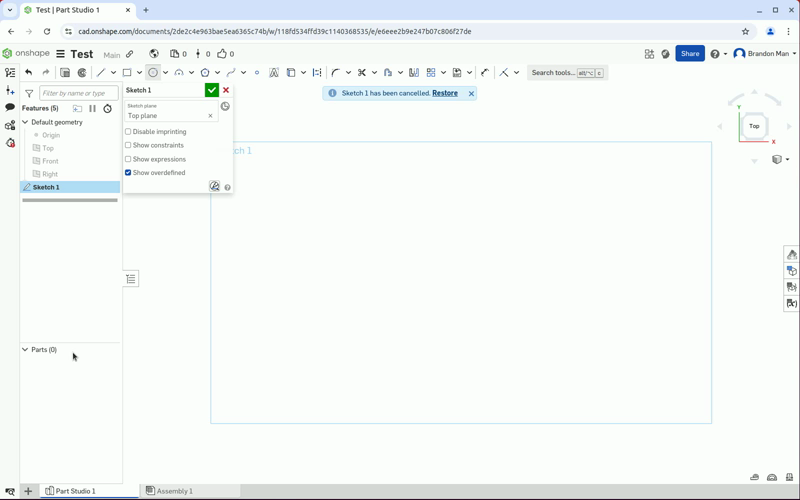
mouse_move(460, 282)
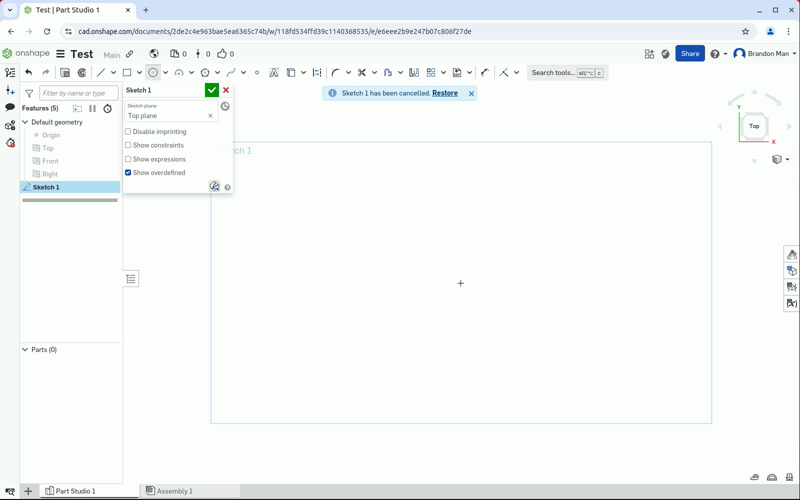
click(460, 282)
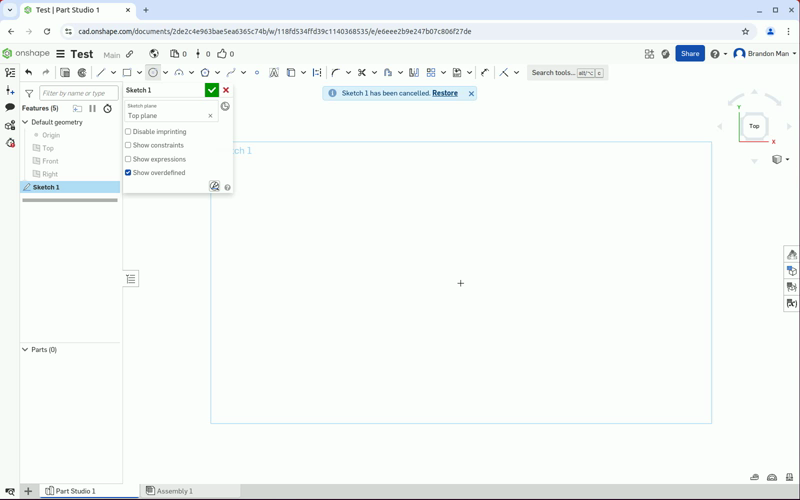
key_up(shift)
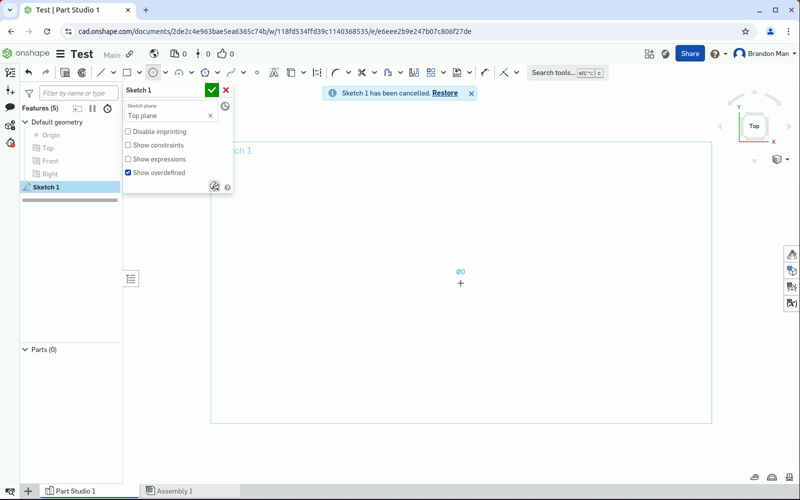
mouse_move(533, 282)
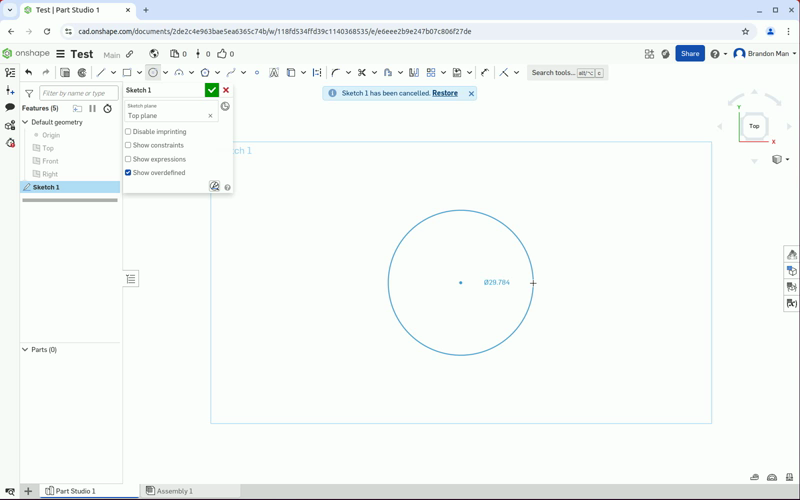
click(533, 282)
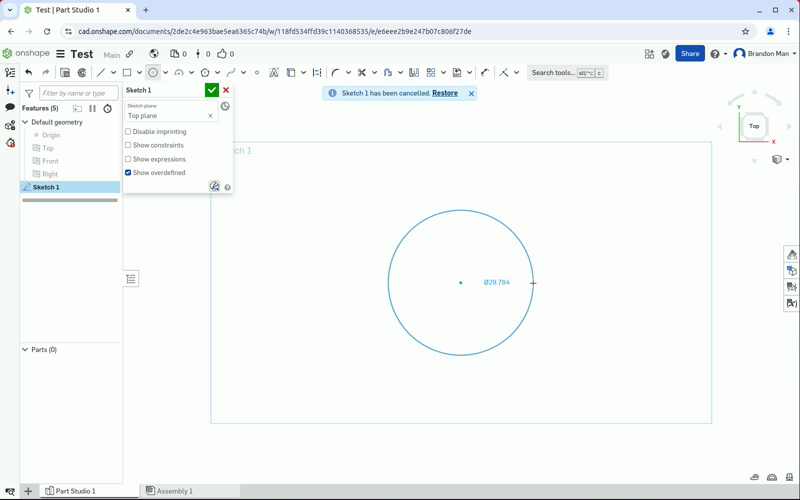
key(esc)
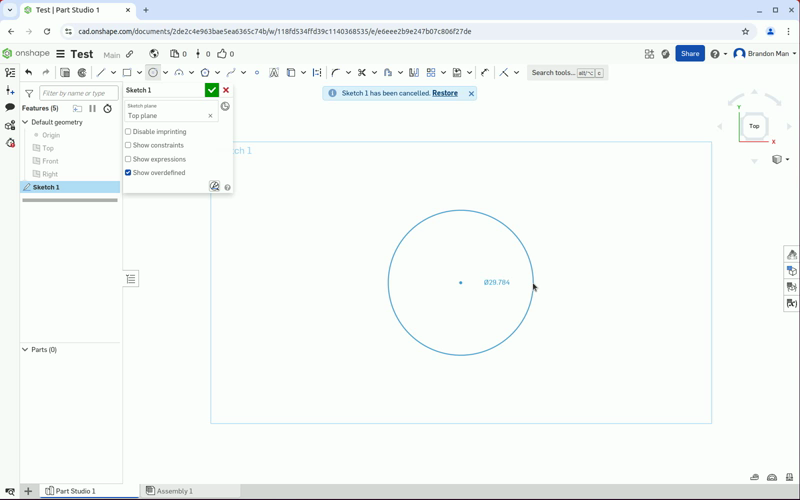
mouse_move(457, 245)
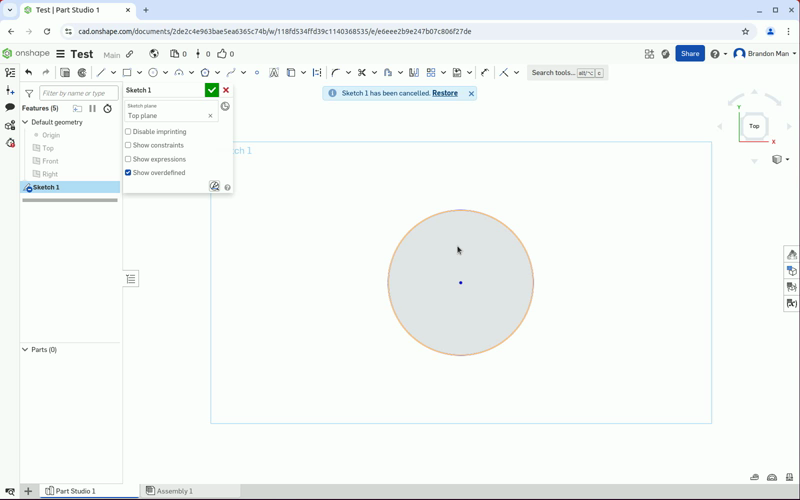
click(457, 245)
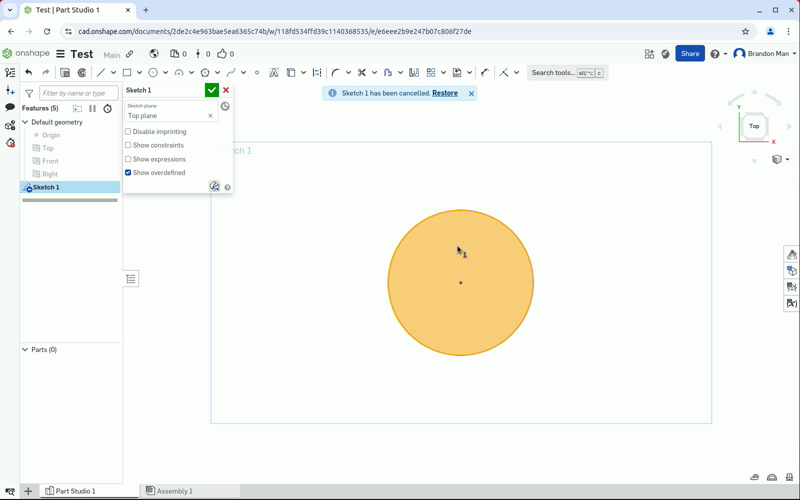
mouse_move(73, 352)
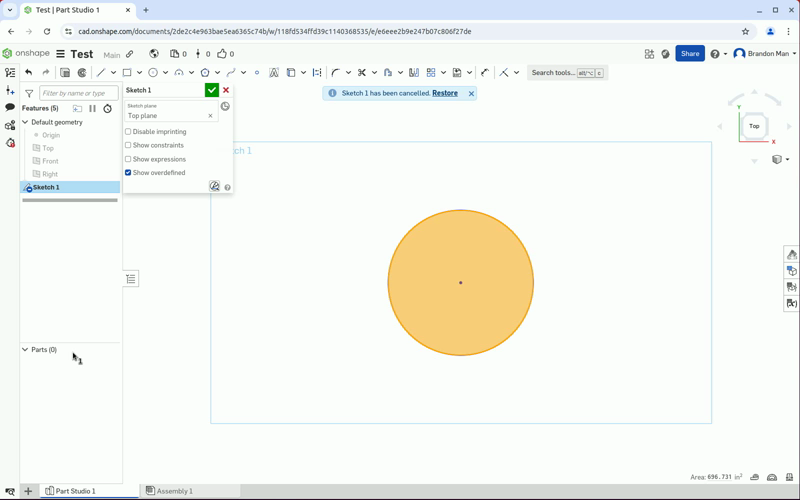
key(shift+y)
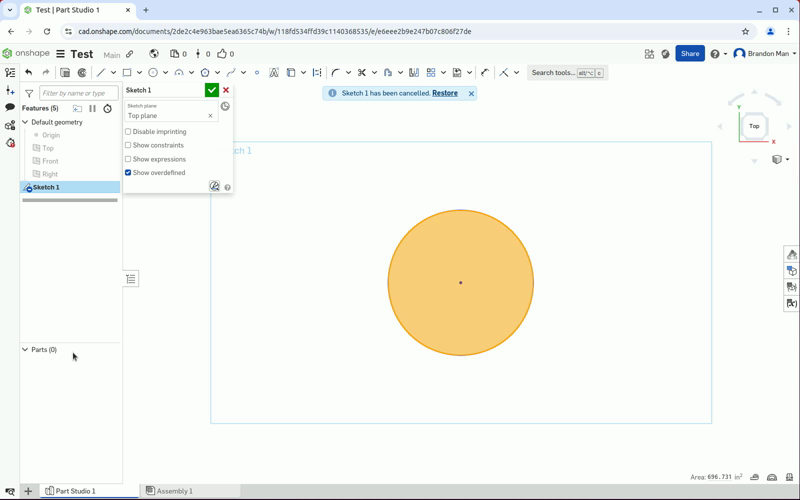
key(shift+e)
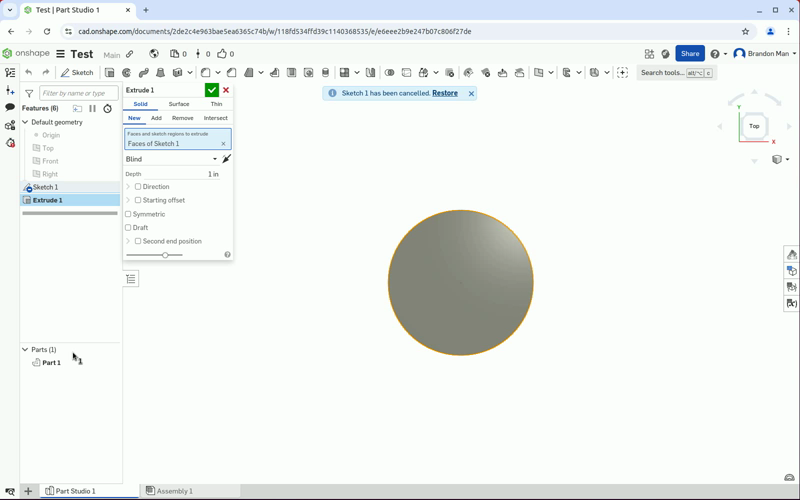
mouse_move(143, 106)
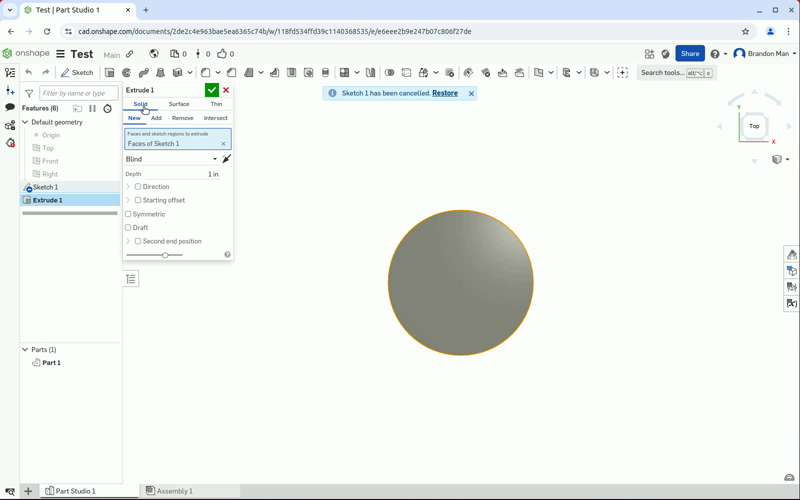
click(143, 106)
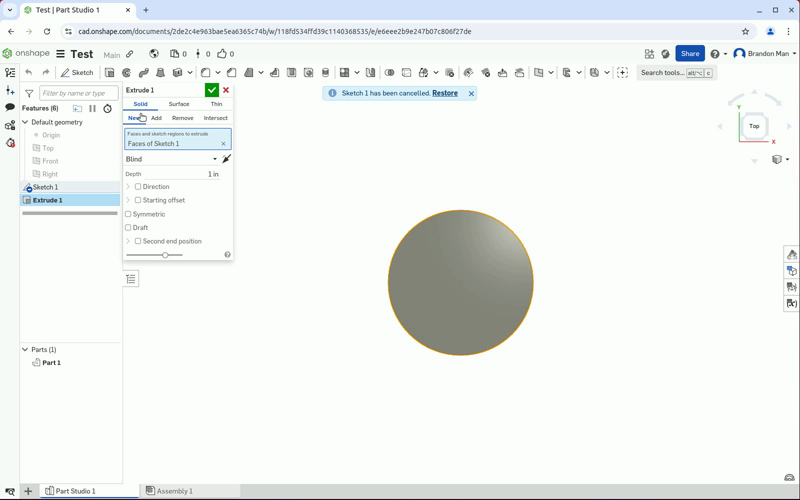
mouse_move(137, 120)
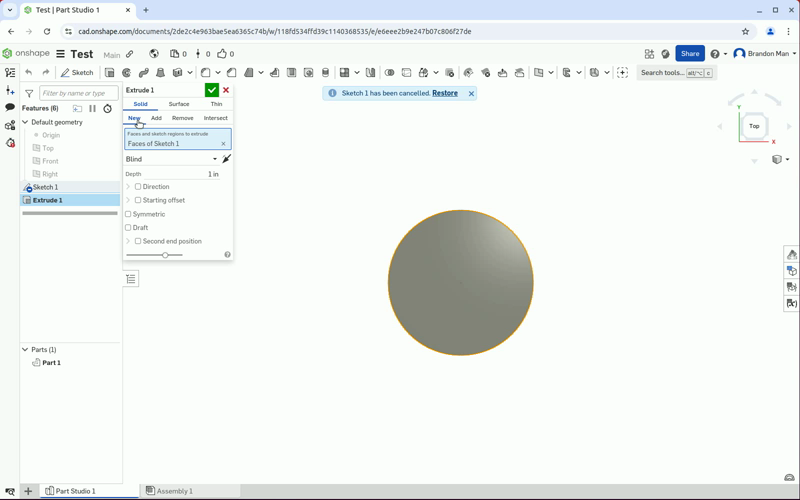
click(137, 120)
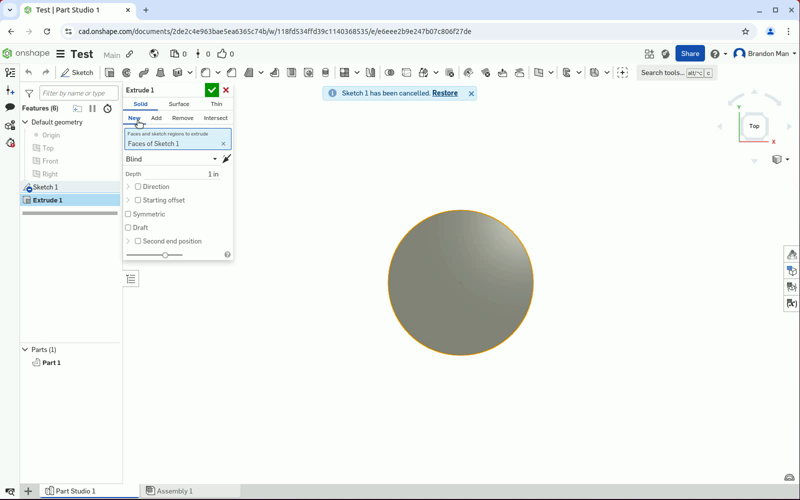
key(tab, 4)
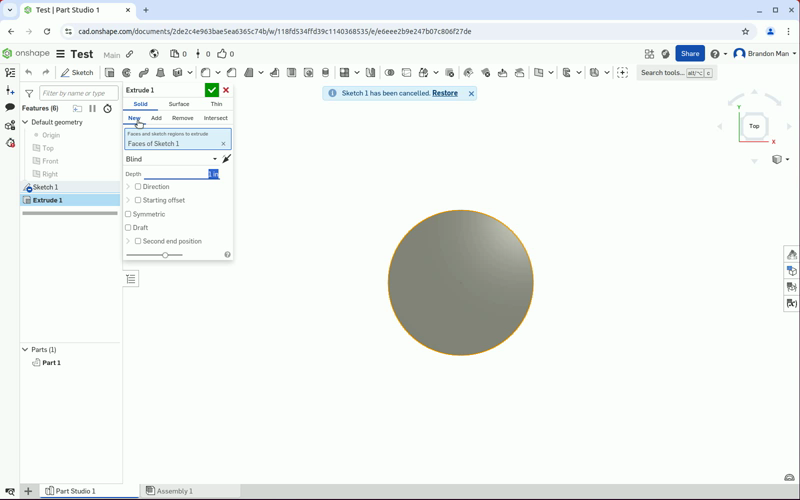
text(8.184)
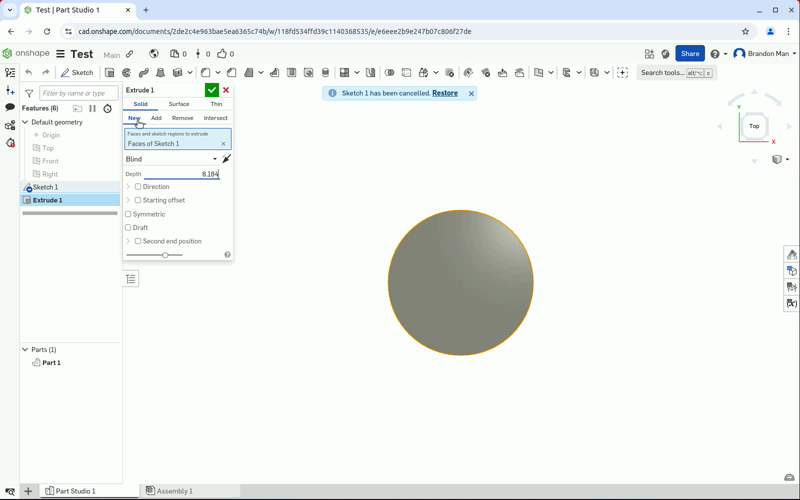
key(enter)
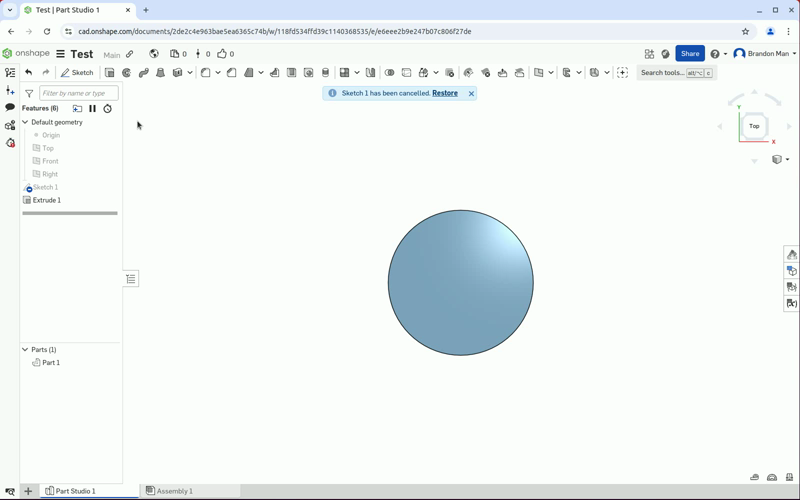
key(shift+h)
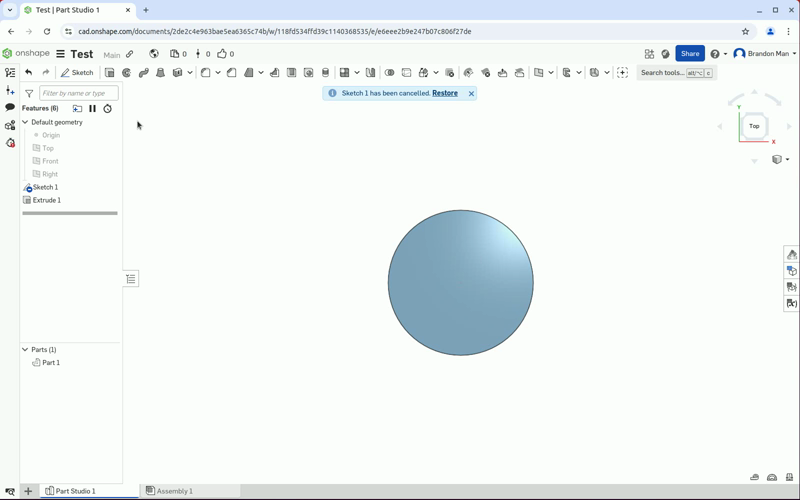
key(shift+h)
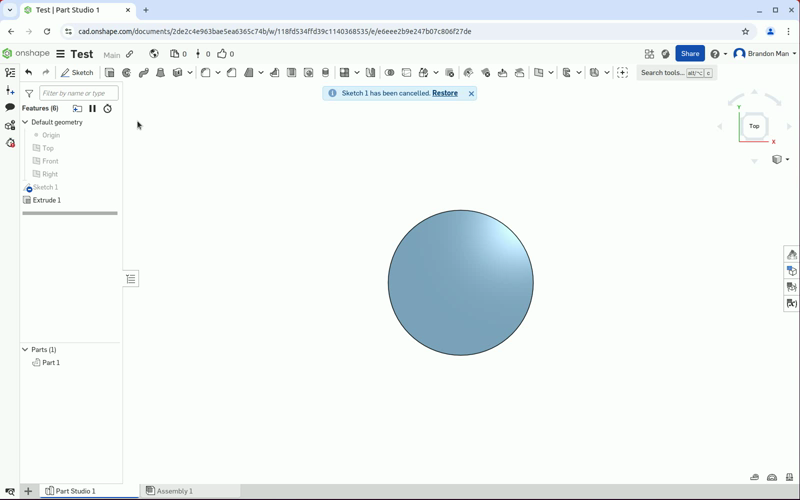
mouse_move(73, 189)
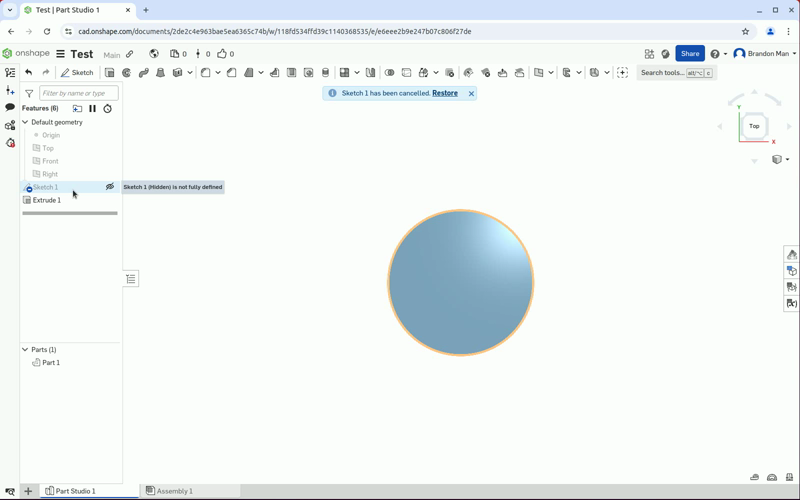
click(73, 189)
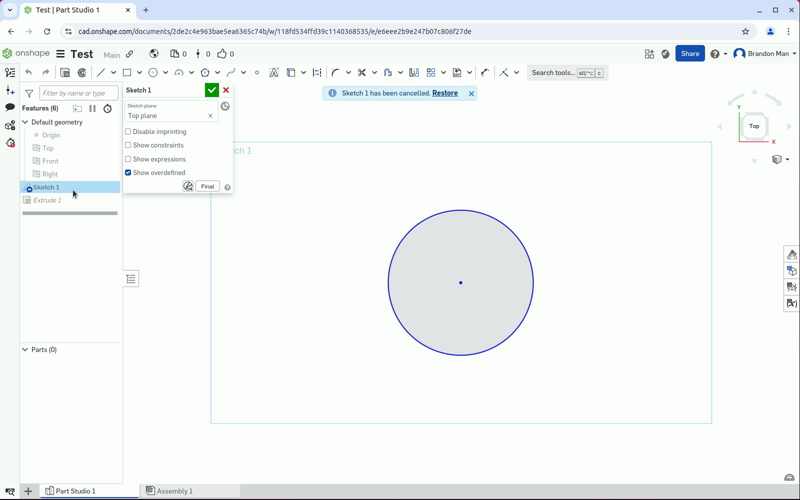
mouse_move(229, 92)
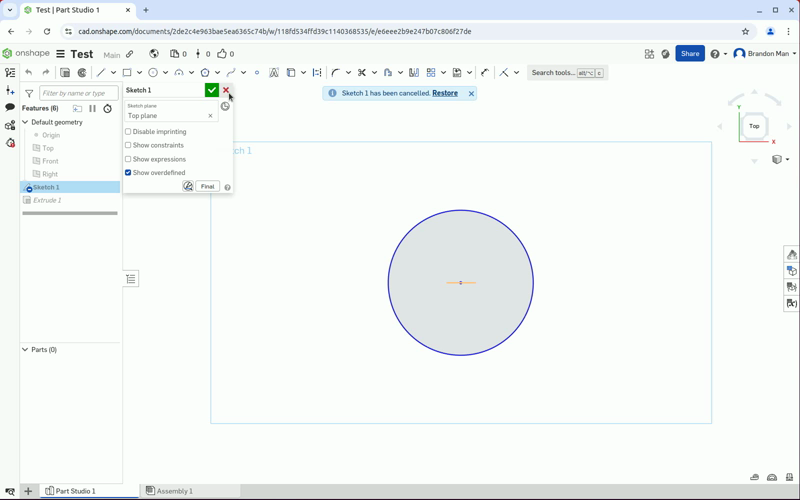
click(229, 92)
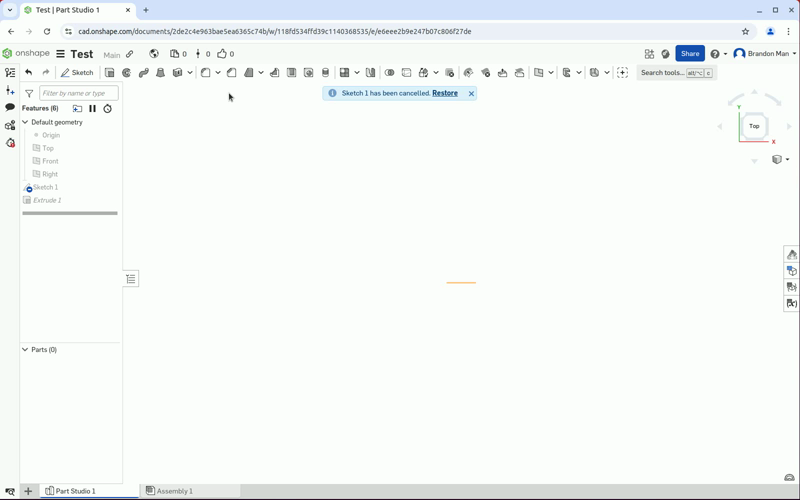
mouse_move(541, 75)
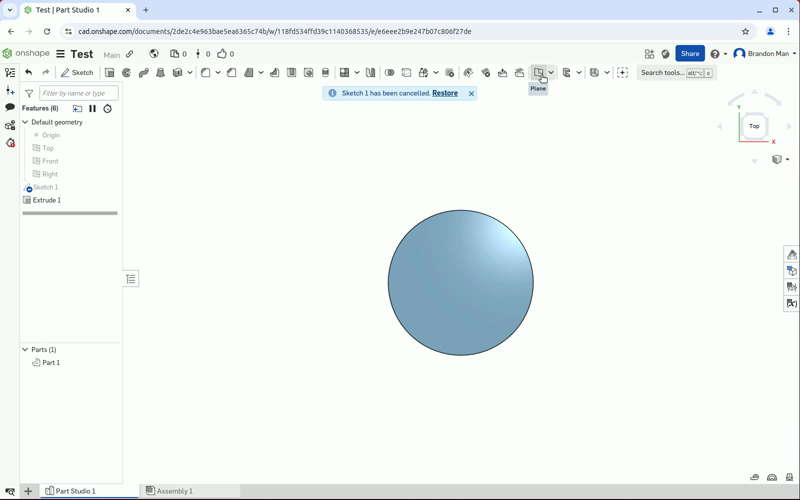
click(541, 75)
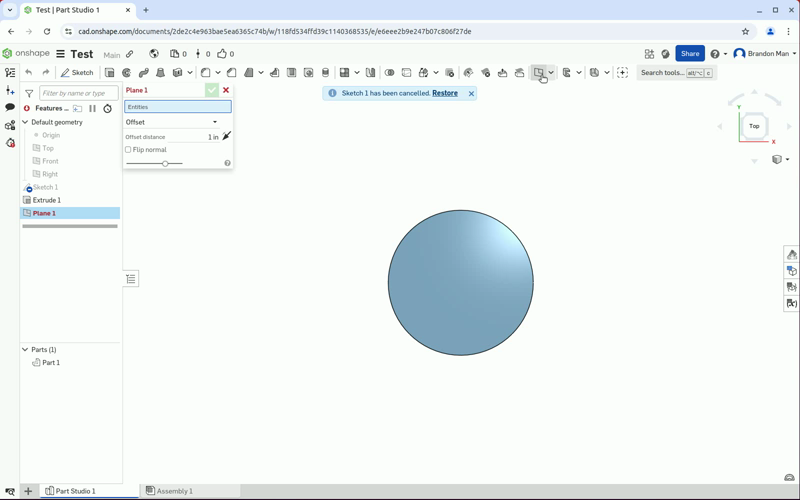
mouse_move(73, 150)
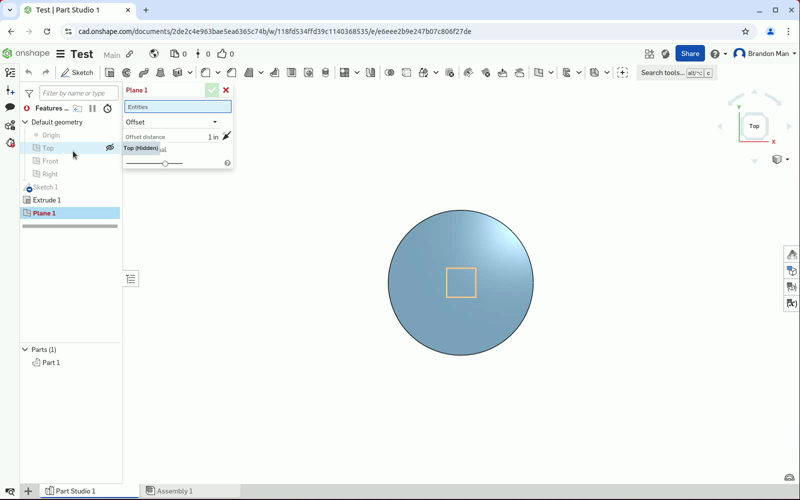
click(73, 150)
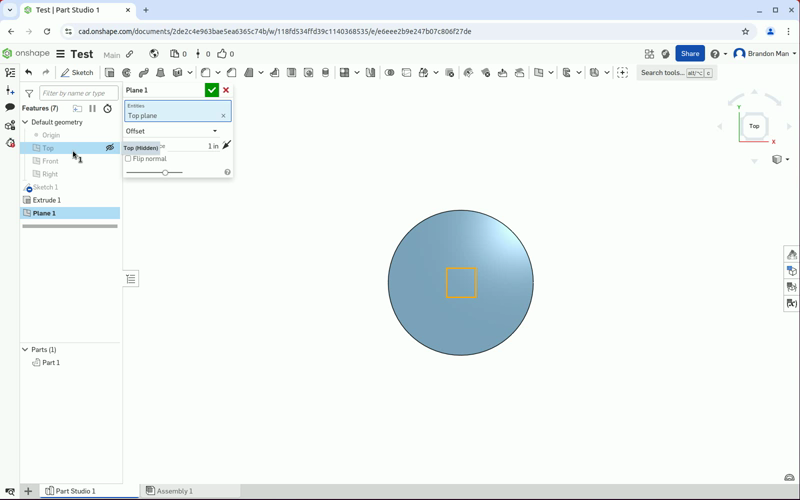
key(tab, 2)
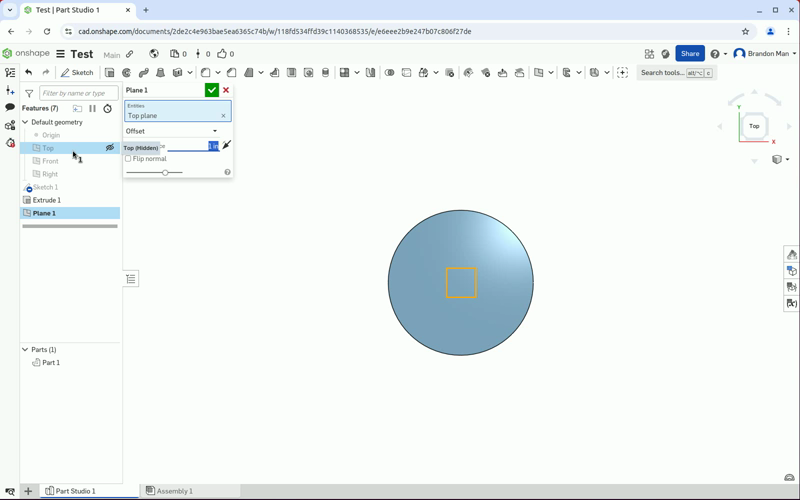
text(8.196)
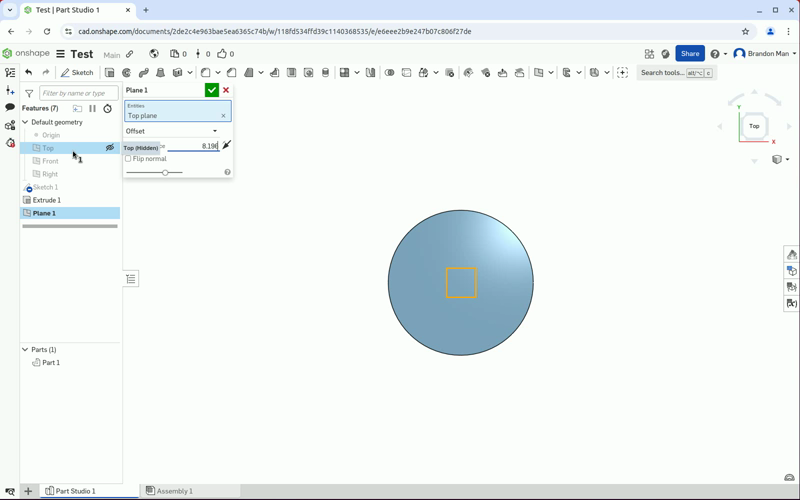
key(enter, 2)
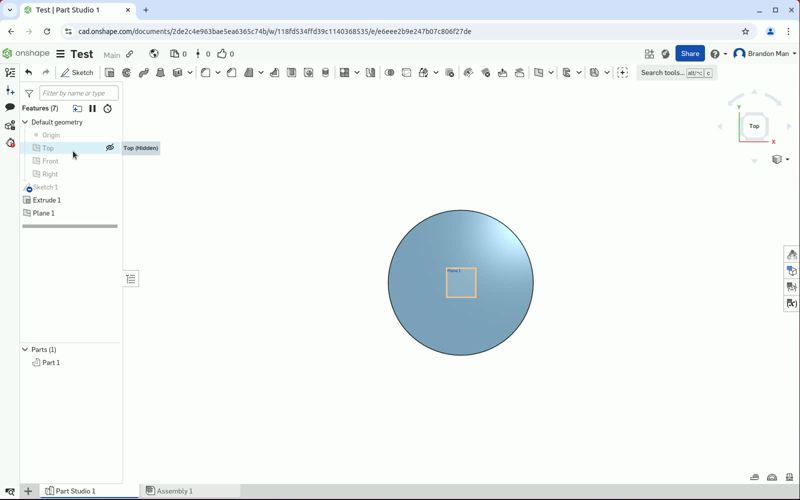
key(shift+s)
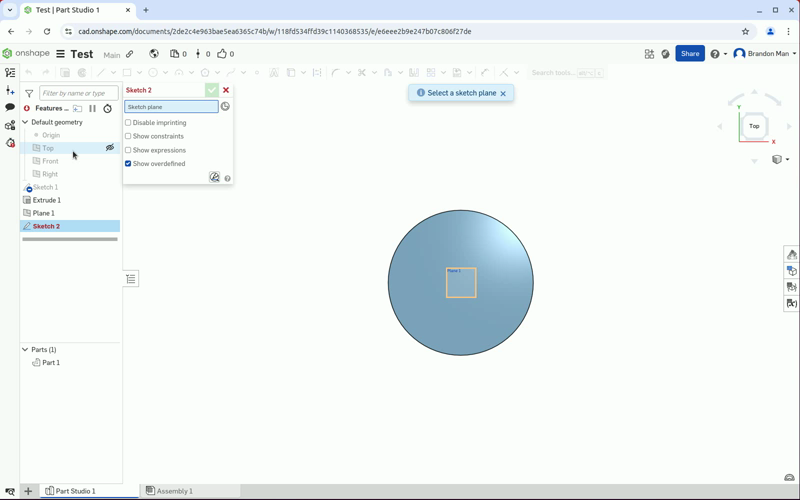
mouse_move(73, 215)
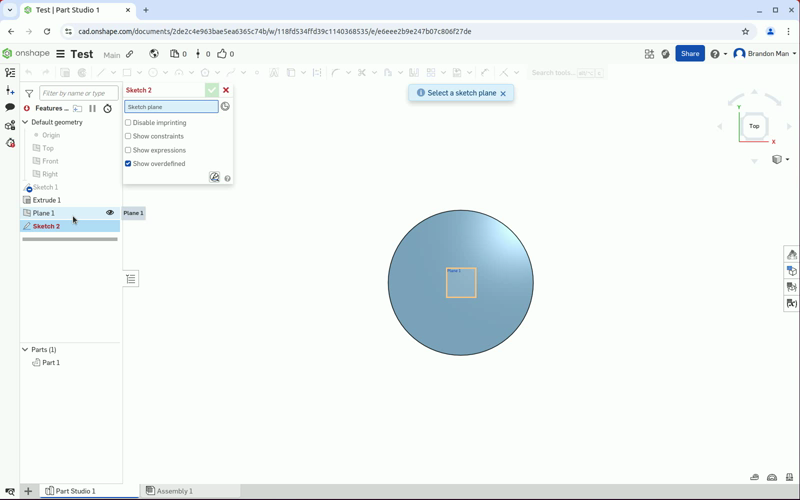
click(73, 215)
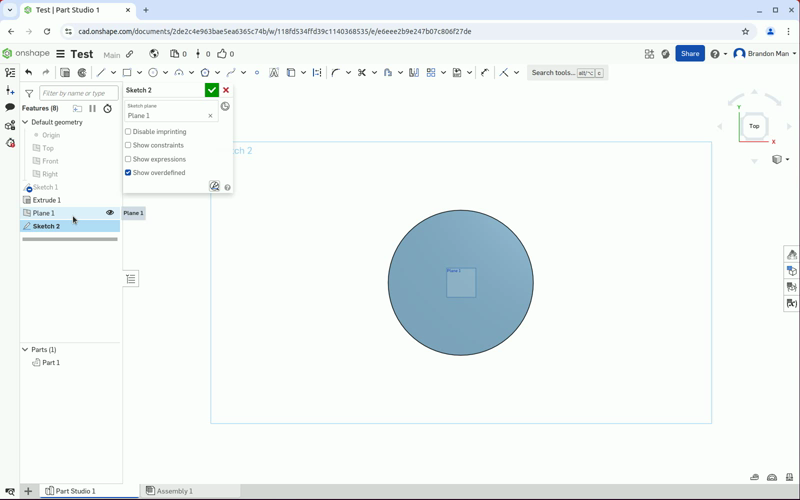
mouse_move(73, 352)
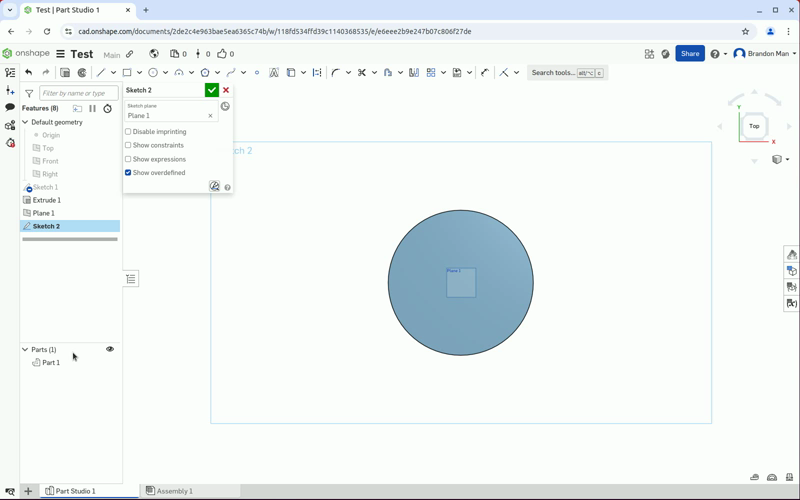
key(y)
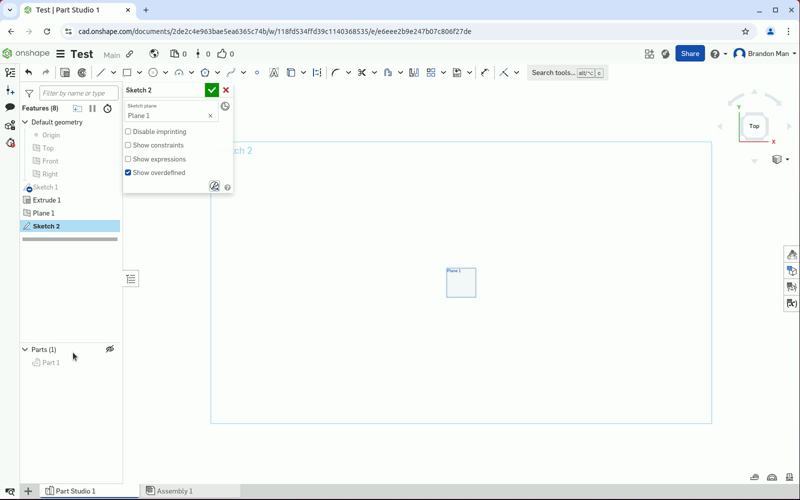
key(c)
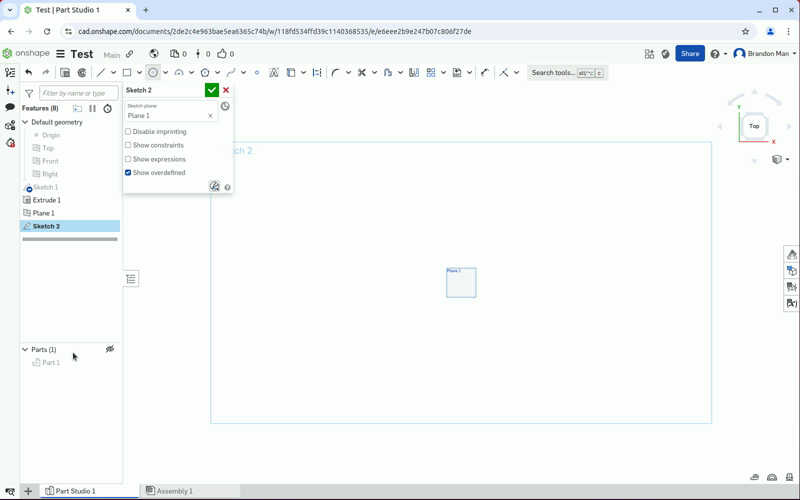
key_down(shift)
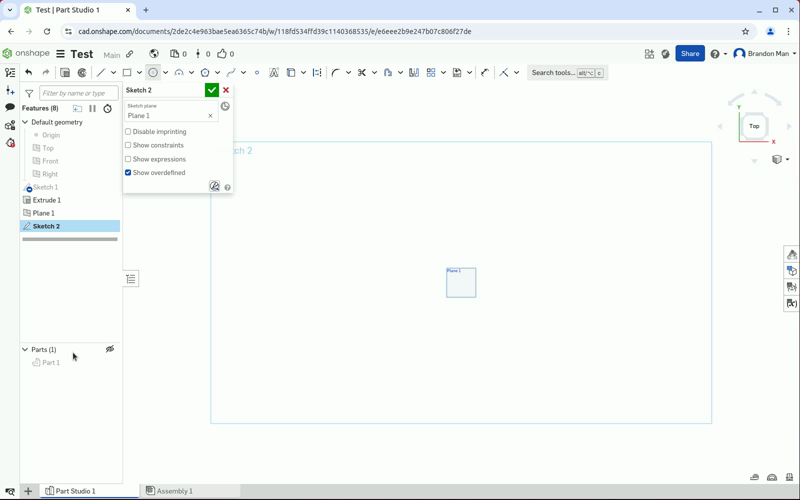
mouse_move(460, 282)
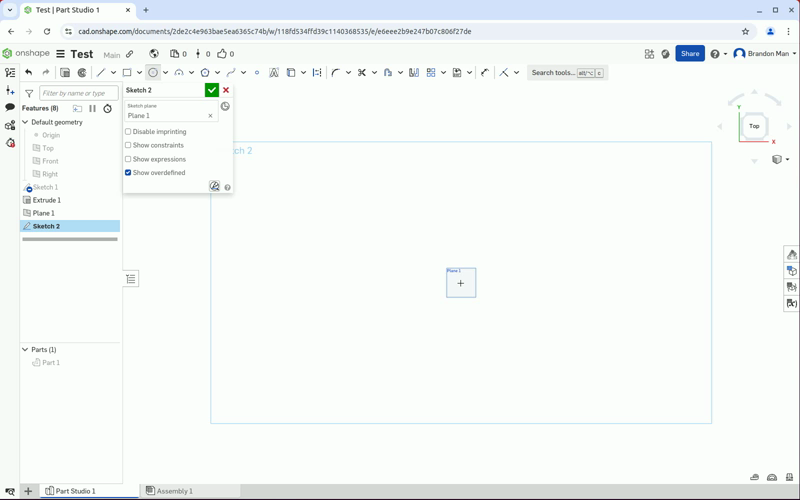
click(460, 282)
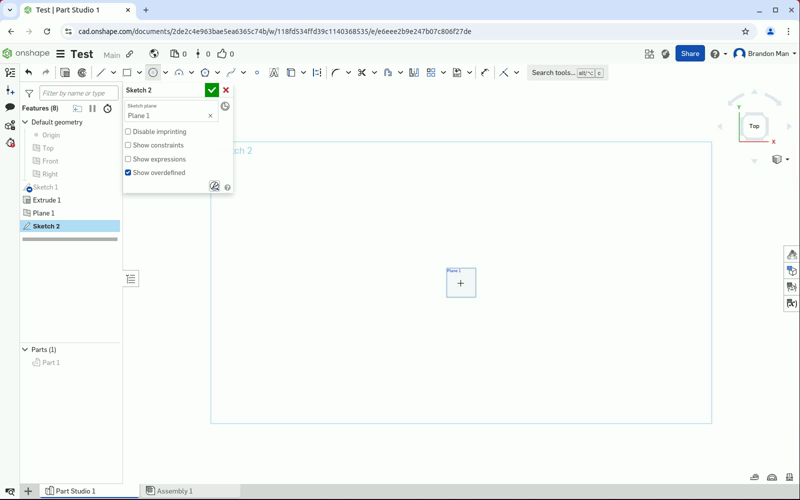
key_up(shift)
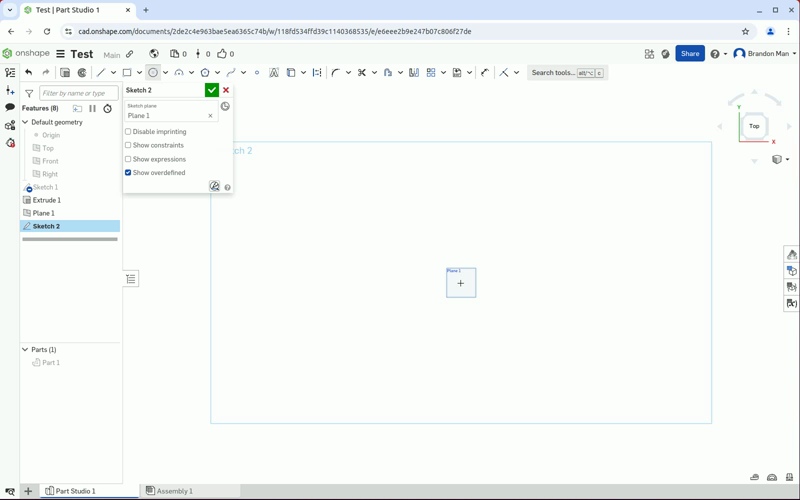
mouse_move(511, 282)
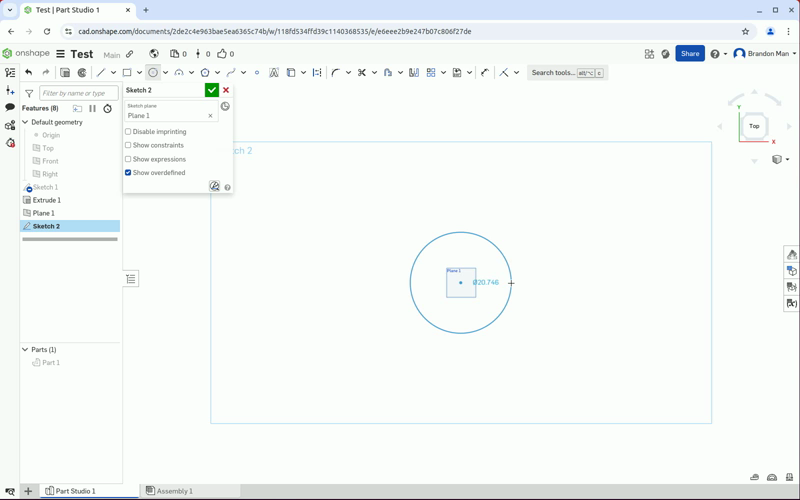
click(511, 282)
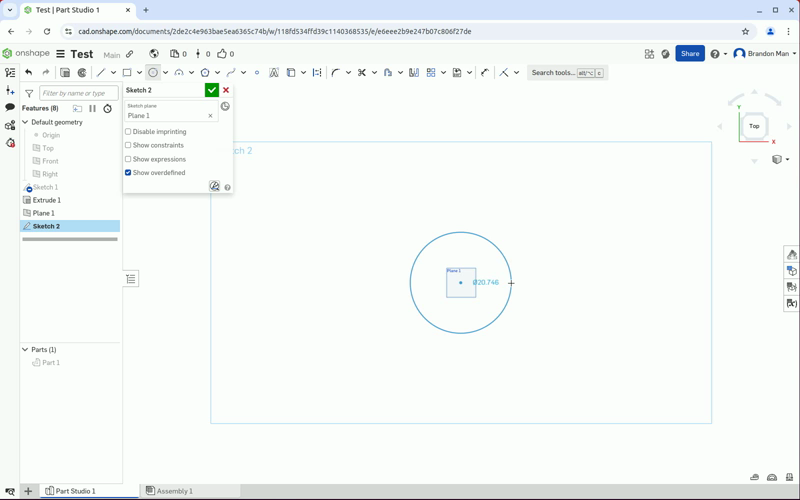
key(esc)
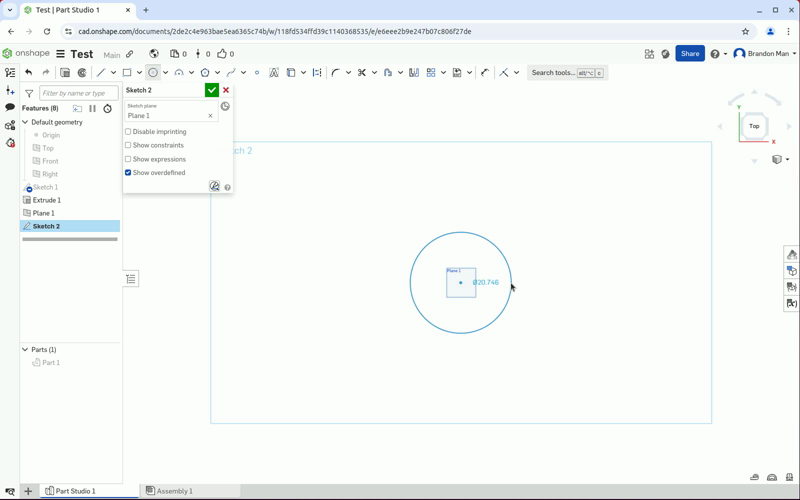
mouse_move(449, 282)
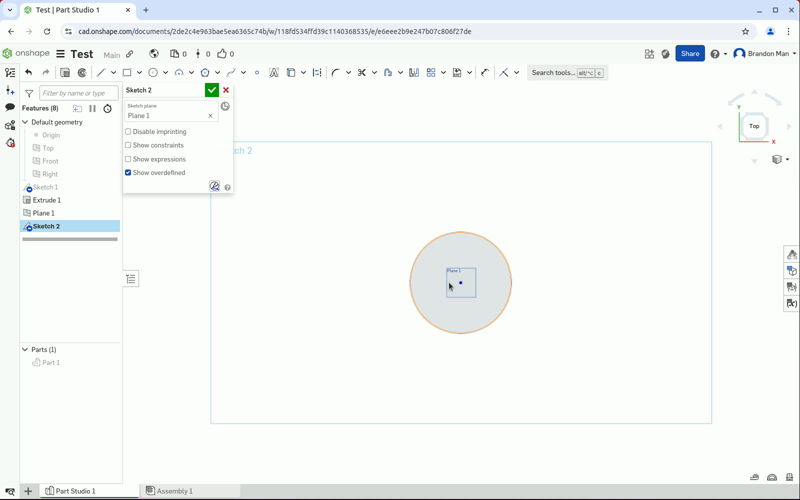
click(449, 282)
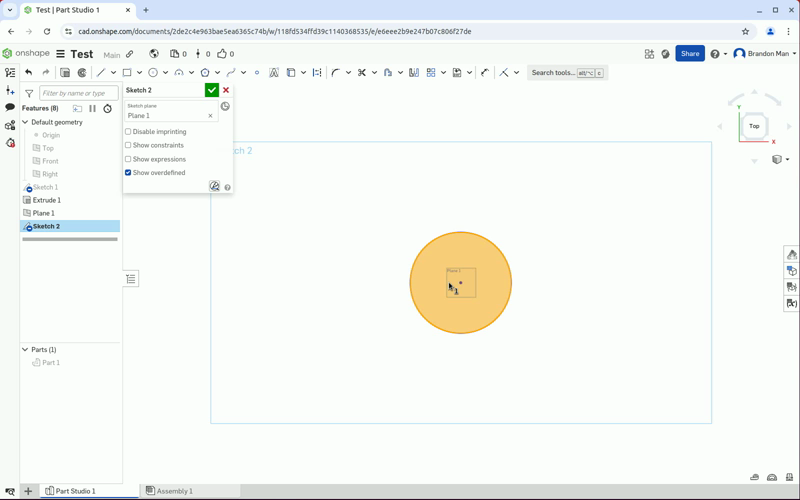
mouse_move(73, 352)
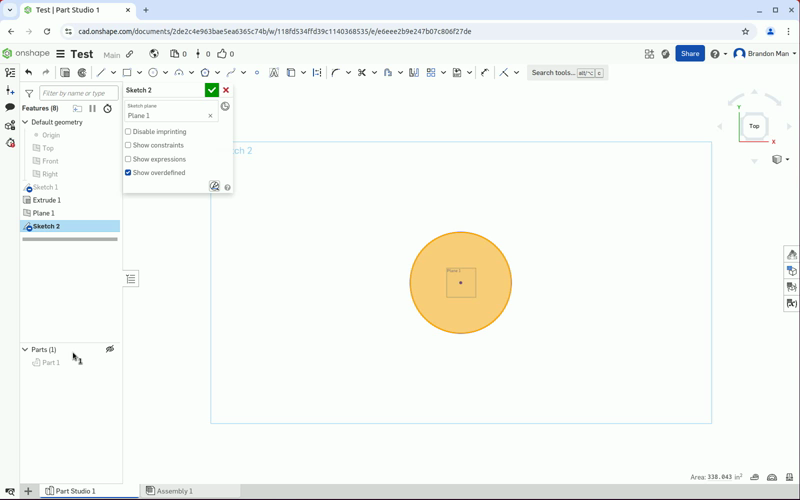
key(shift+y)
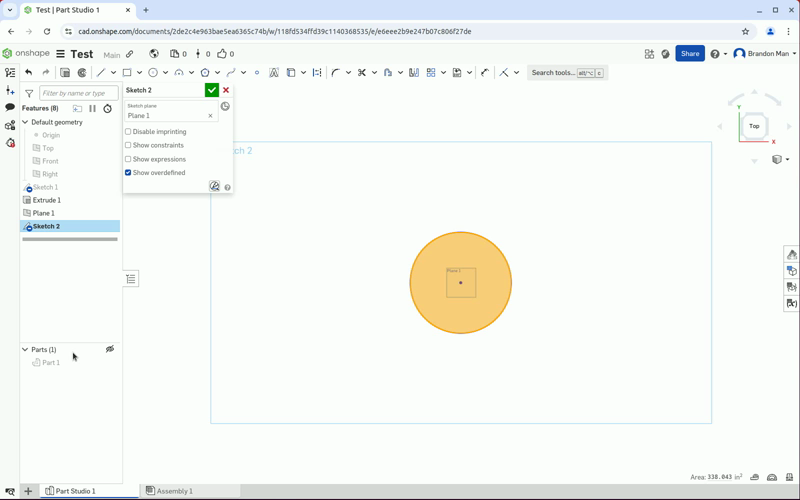
key(shift+e)
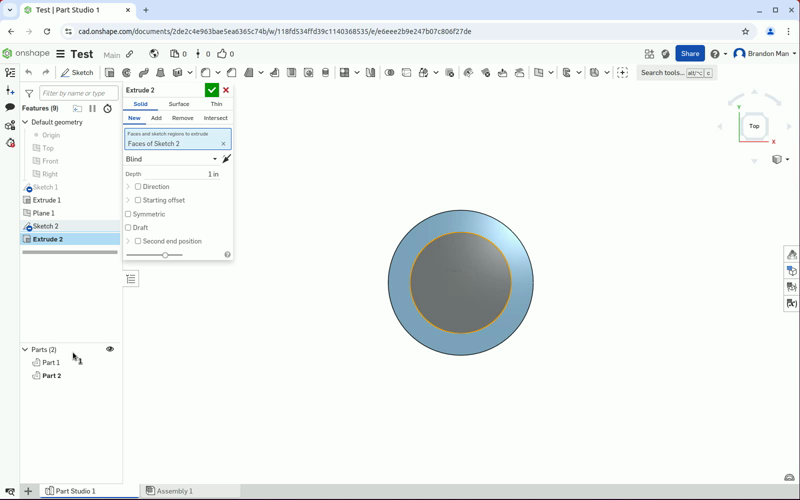
mouse_move(143, 106)
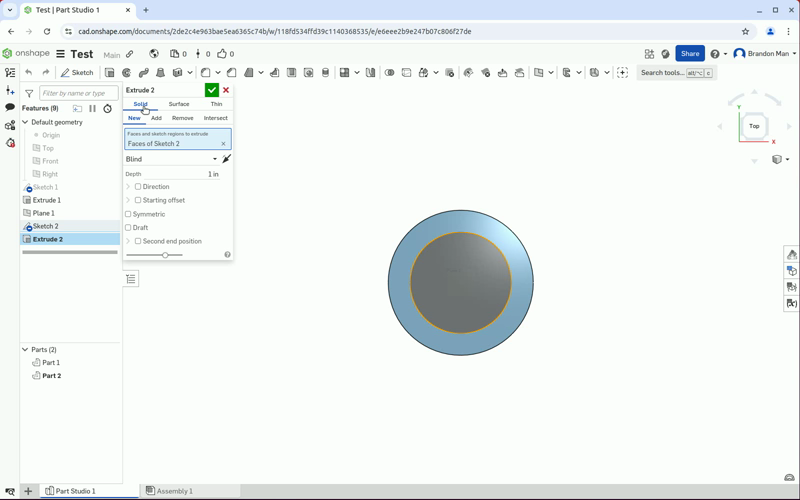
click(143, 106)
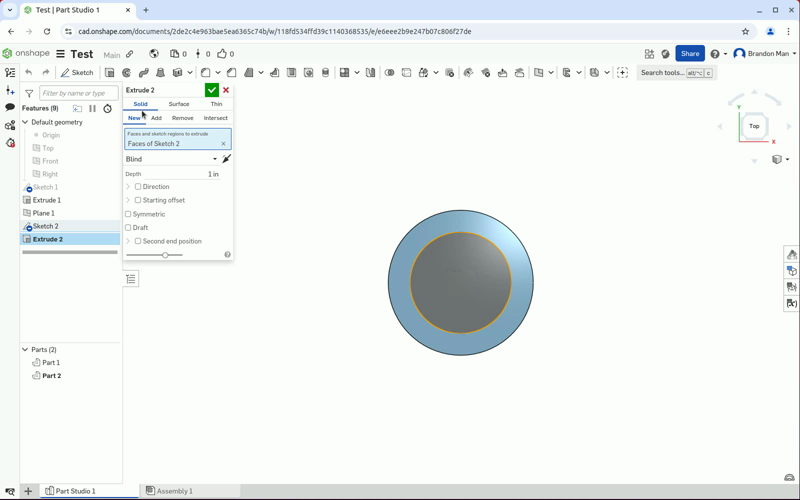
mouse_move(137, 120)
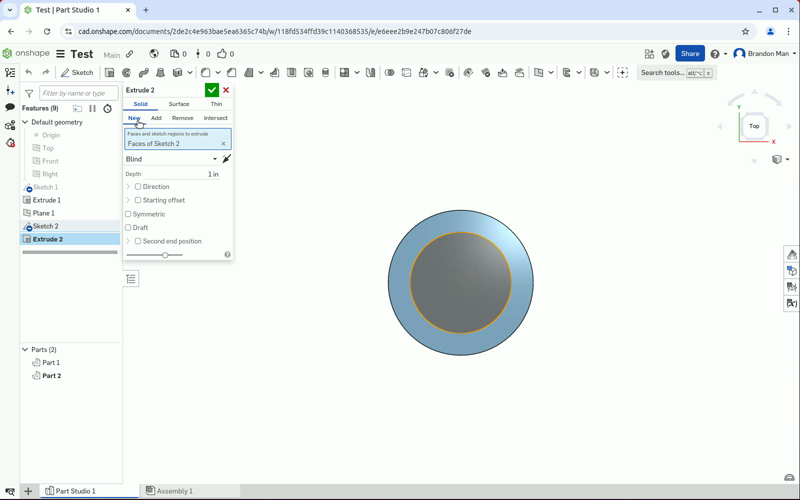
click(137, 120)
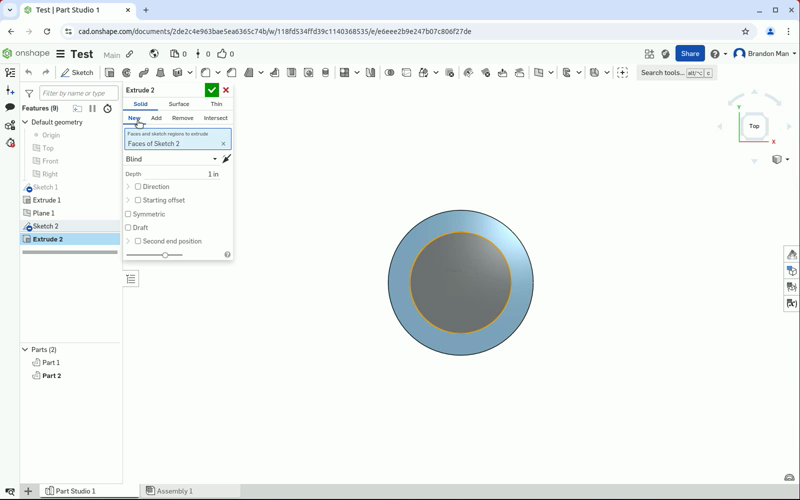
key(tab, 4)
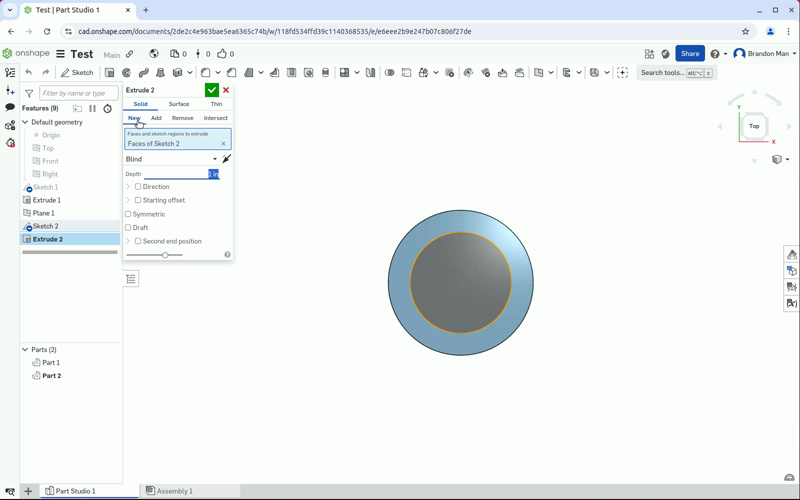
text(11.554)
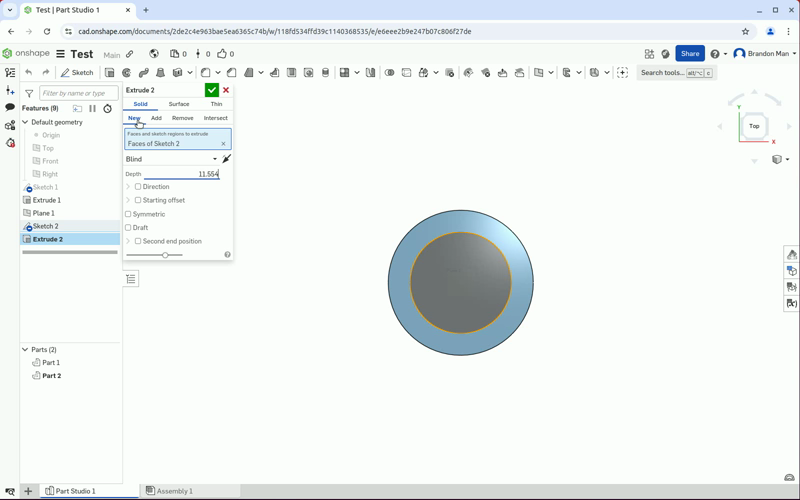
key(enter)
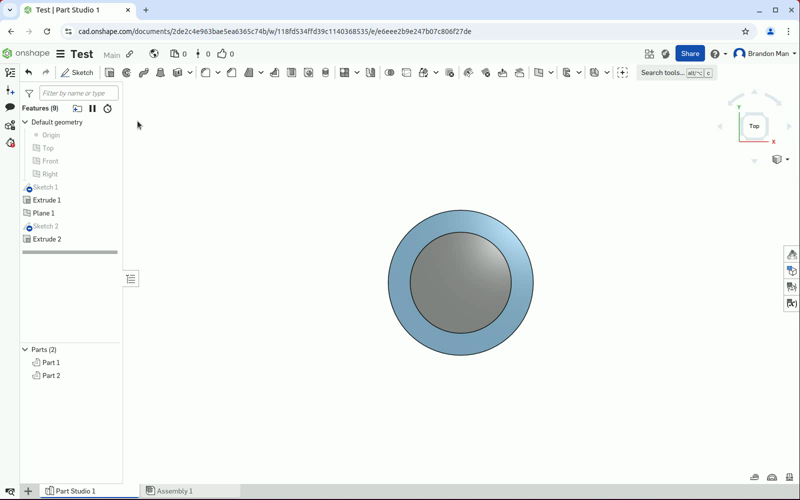
key(shift+h)
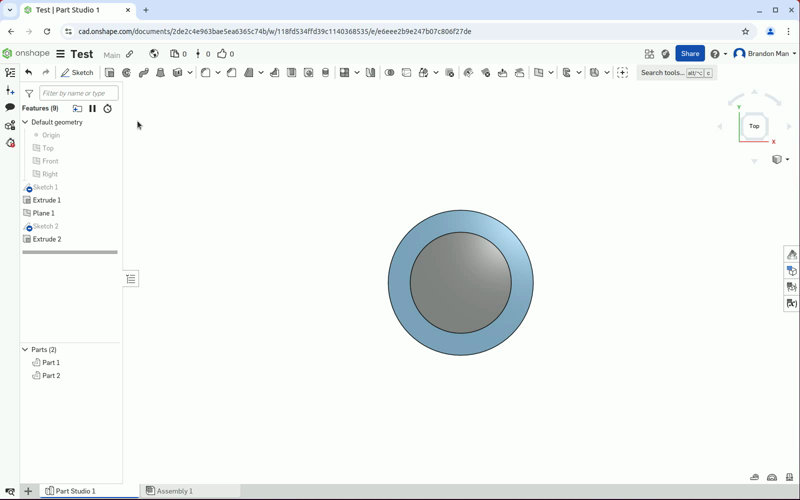
key(shift+h)
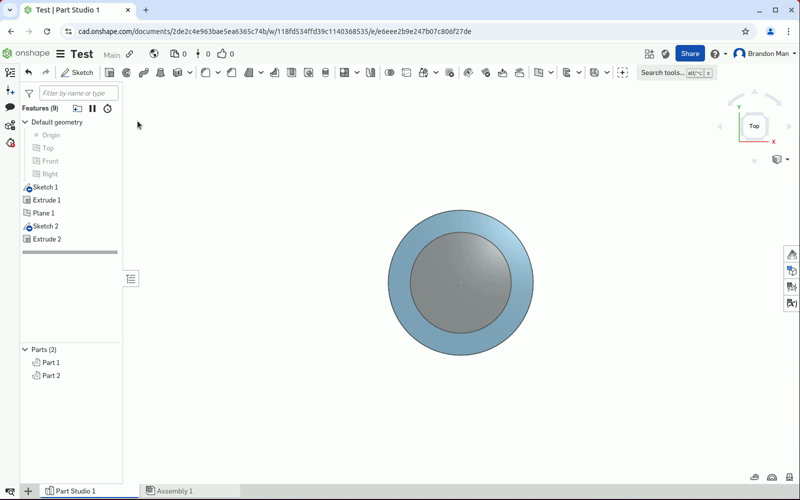
key(shift+7)
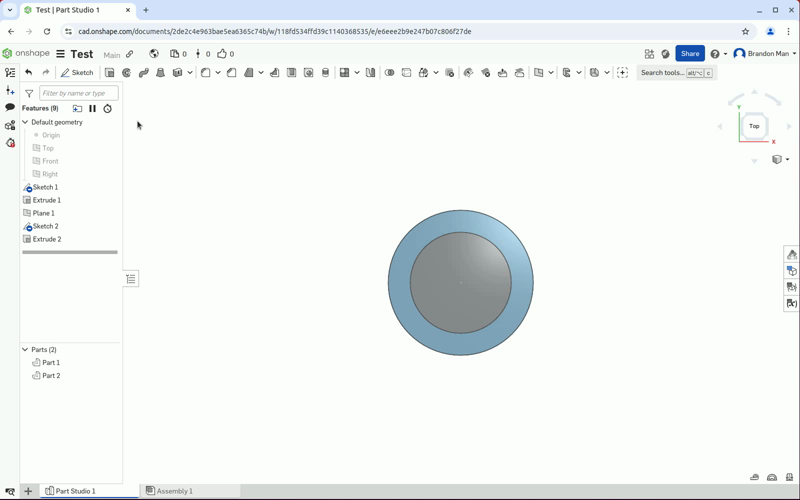
key(up, 3)
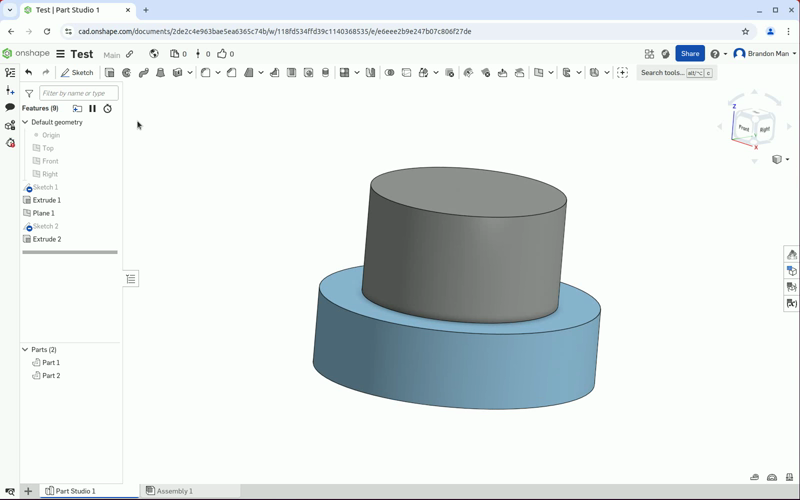
key(left, 3)
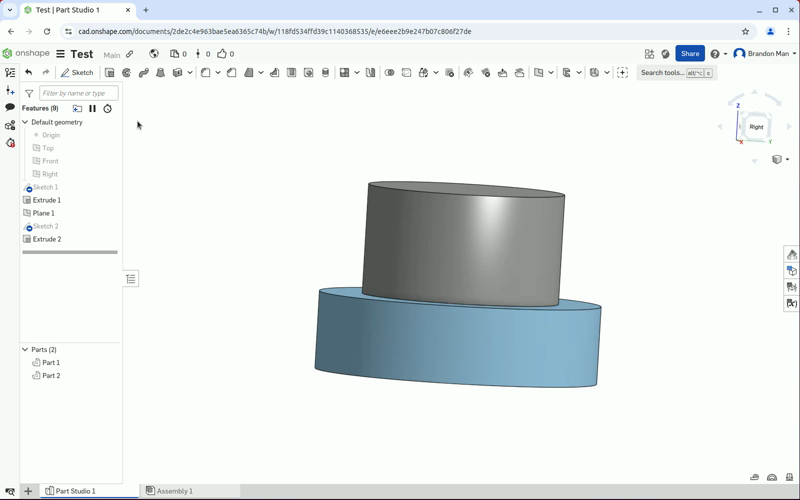
key(right, 3)
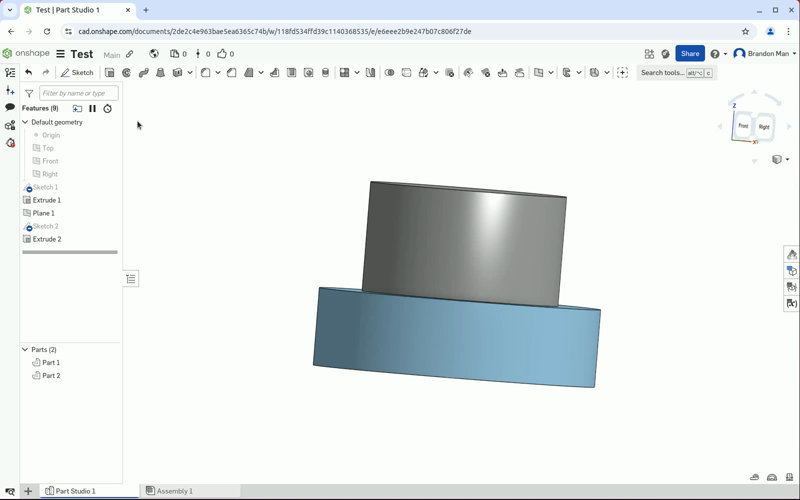
key(down, 3)
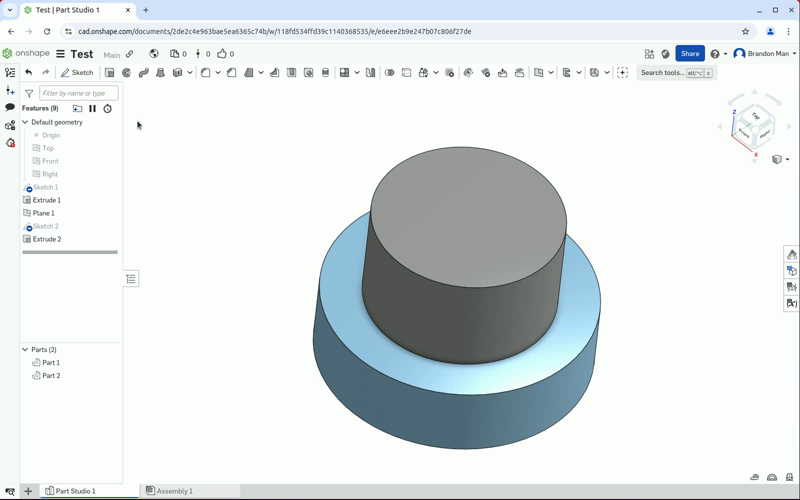
mouse_move(73, 189)
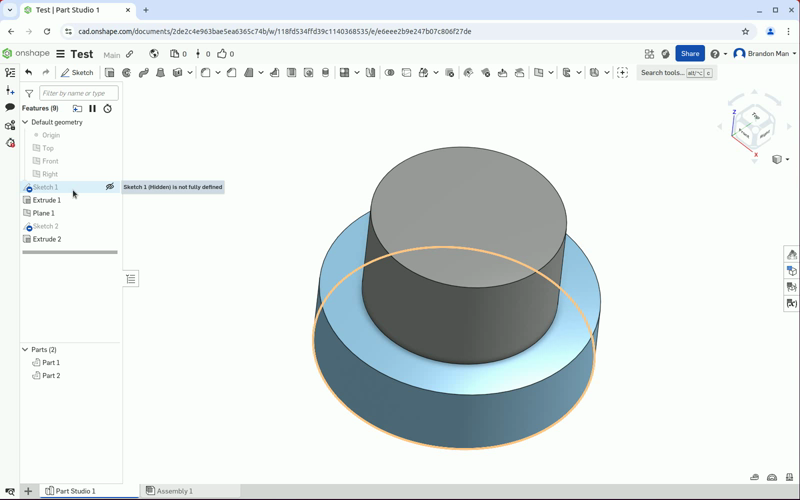
click(73, 189)